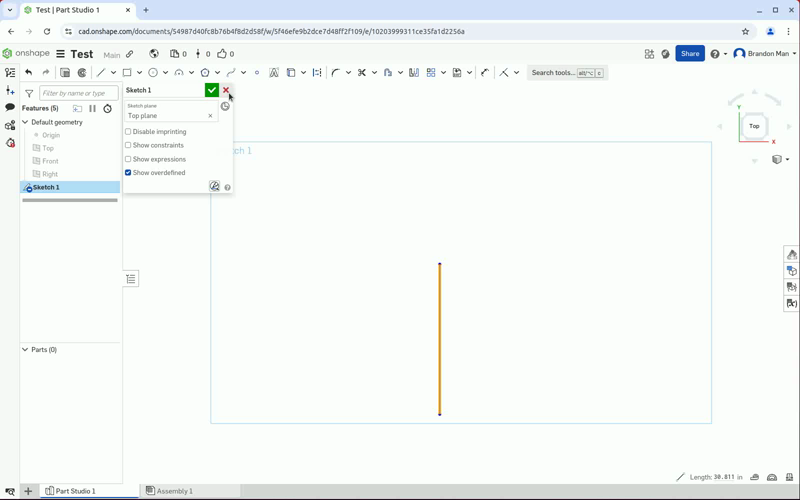
key(shift+h)
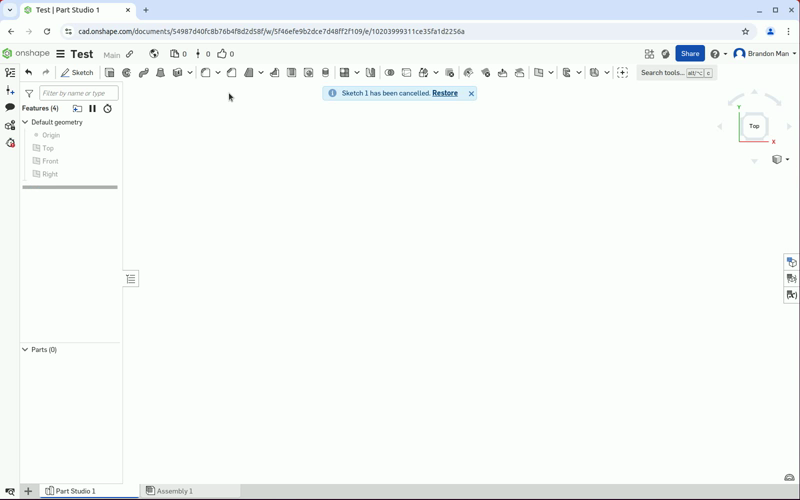
mouse_move(73, 352)
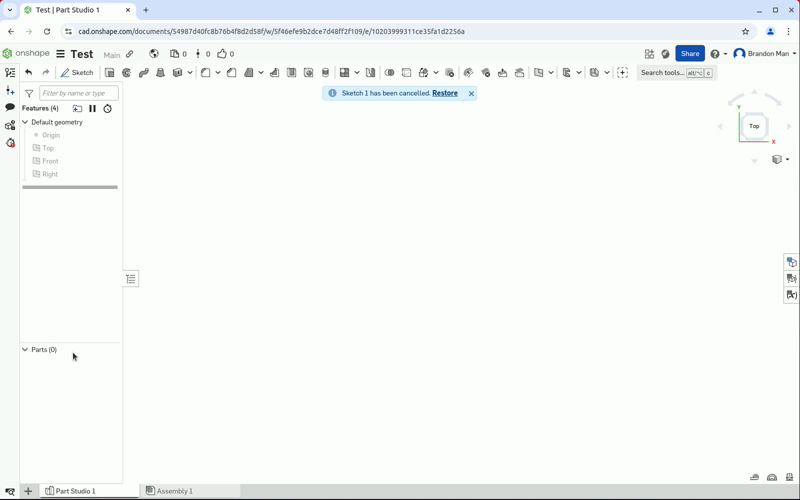
key(y)
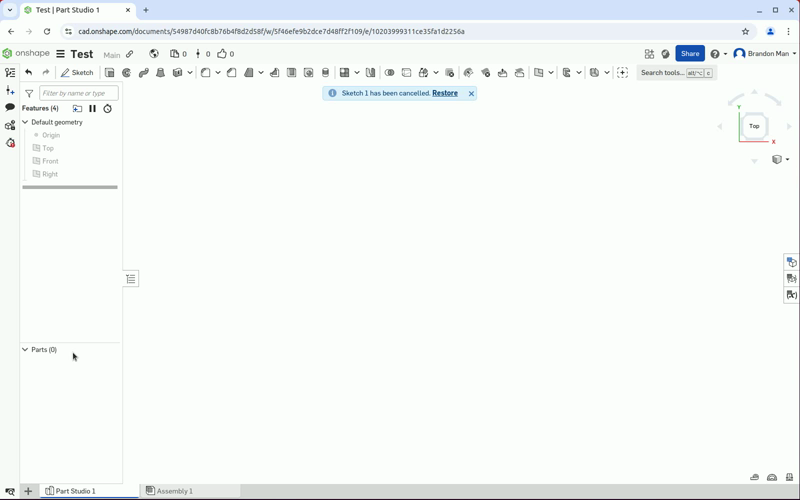
key(shift+p)
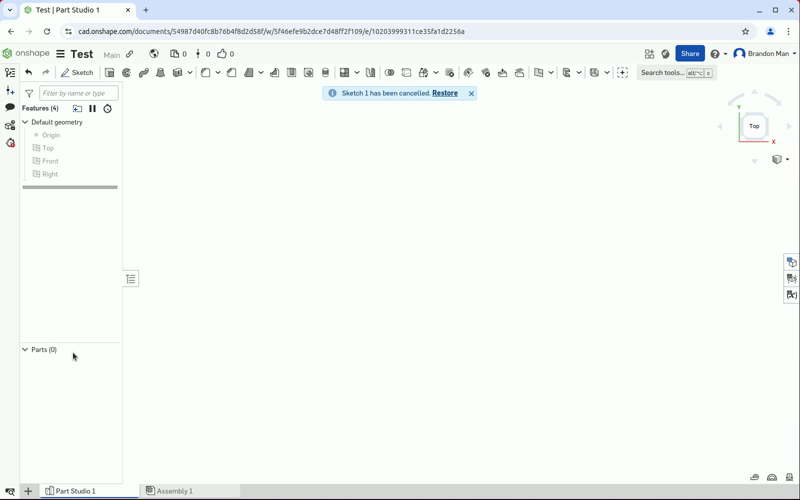
key(space)
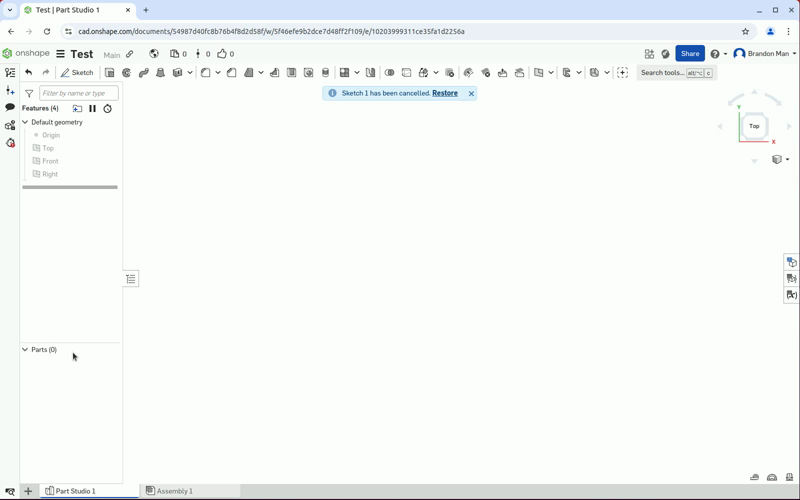
key_down(shift)
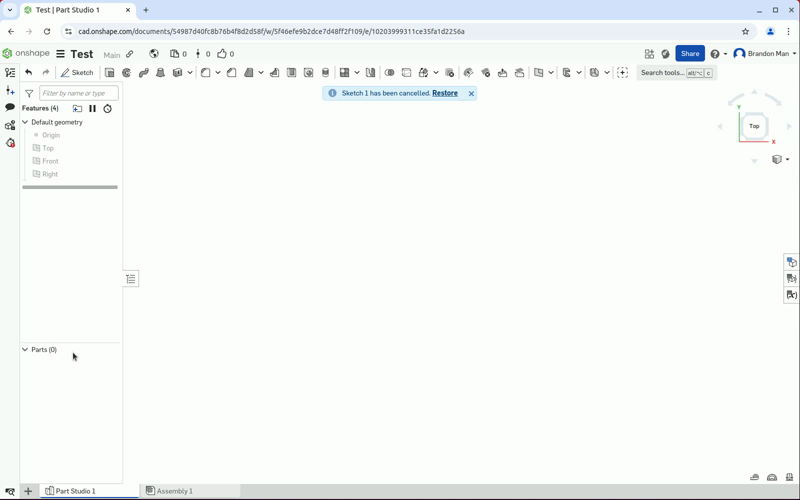
key(up)
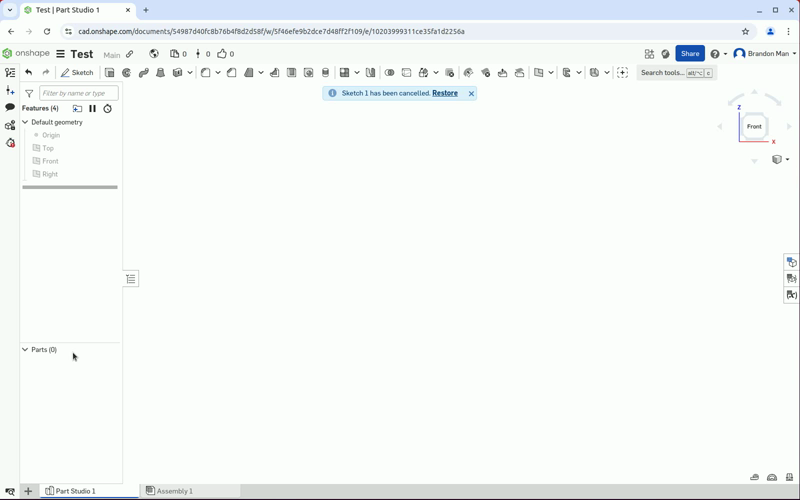
key_up(shift)
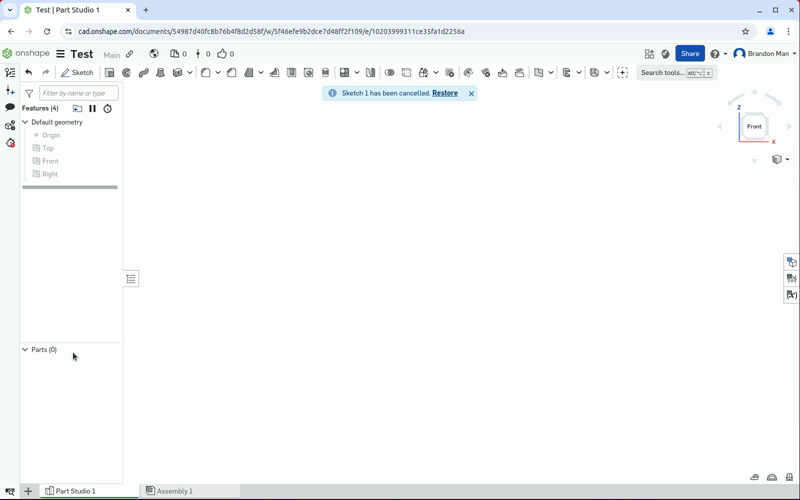
mouse_move(73, 352)
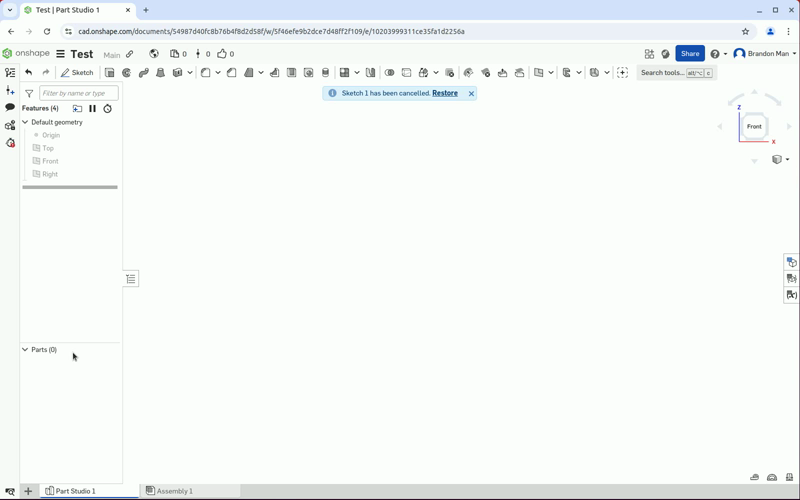
key(shift+y)
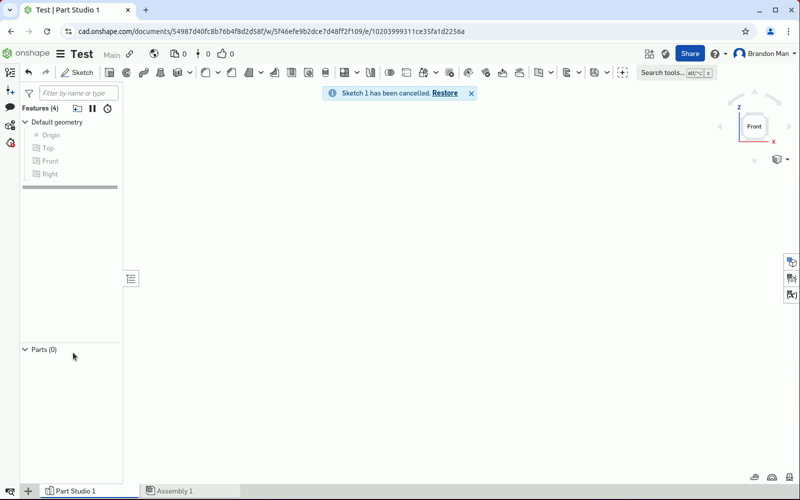
key(shift+s)
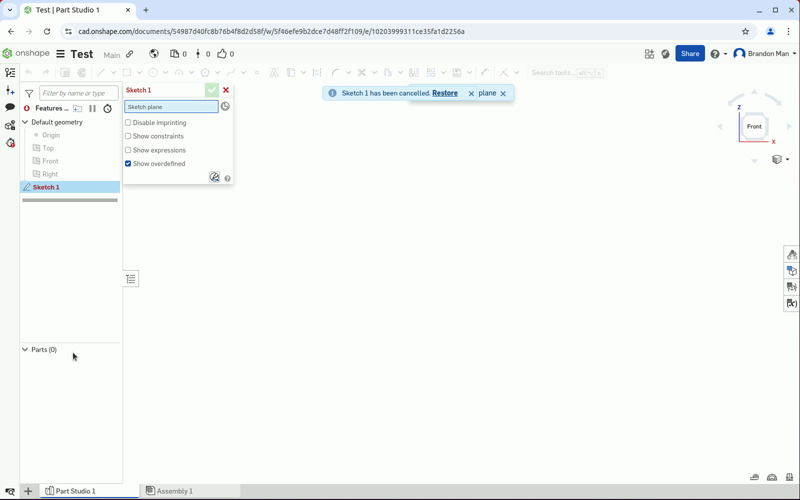
mouse_move(73, 163)
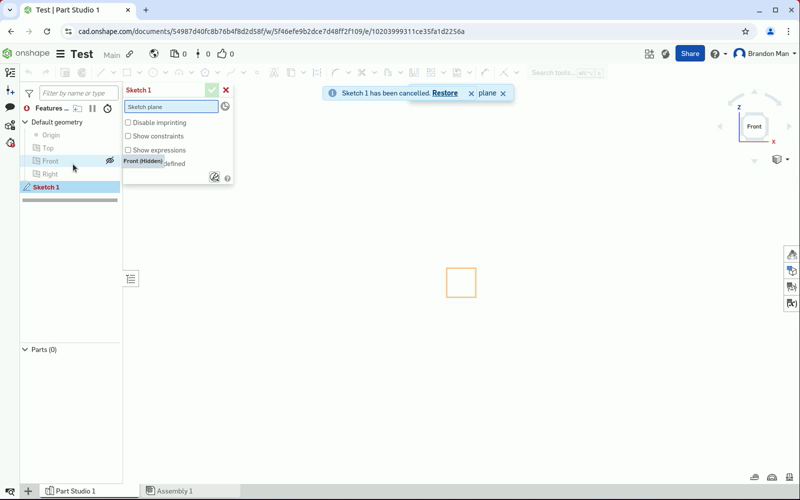
click(73, 163)
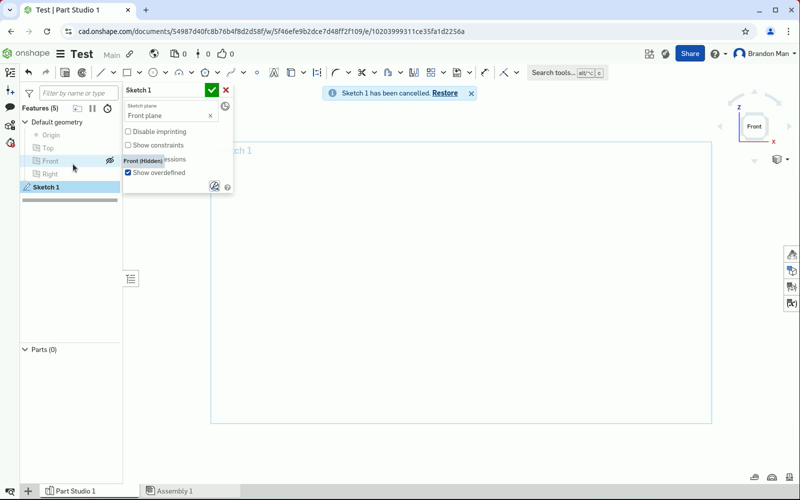
mouse_move(73, 352)
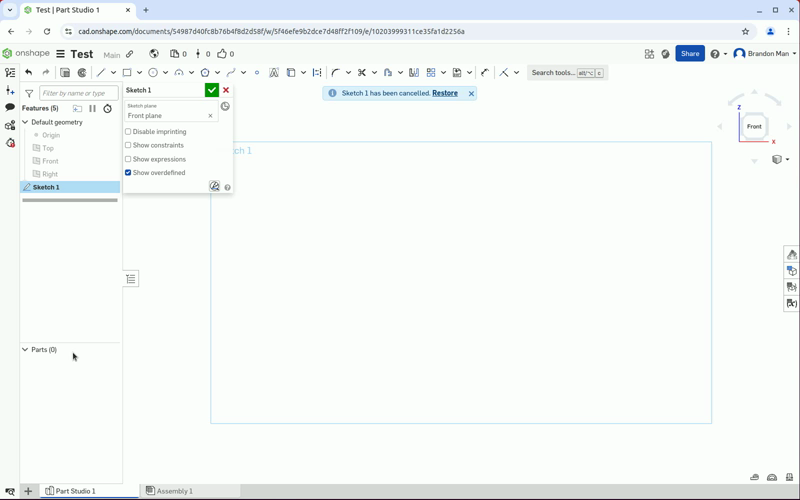
key(y)
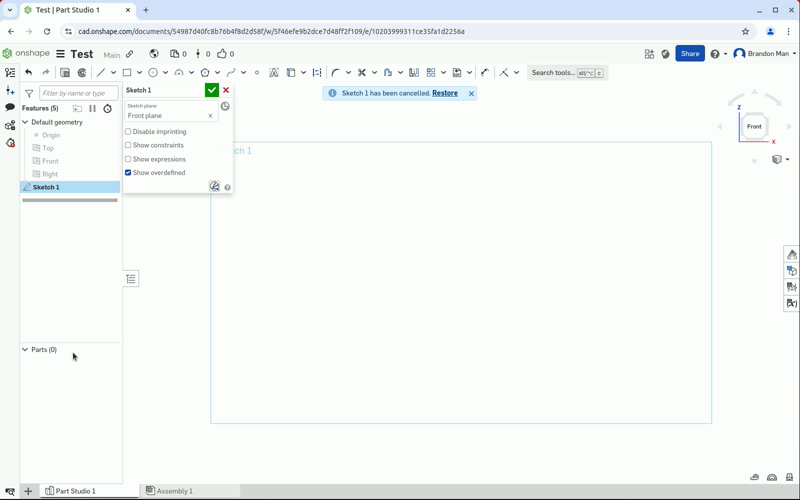
key(c)
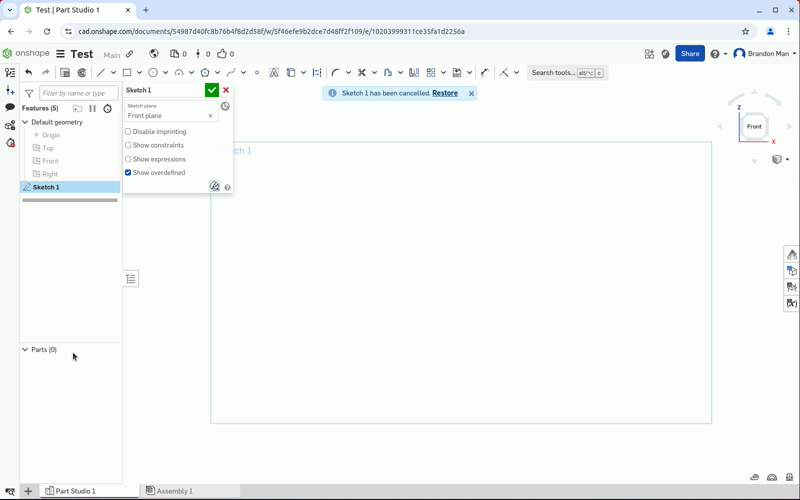
key_down(shift)
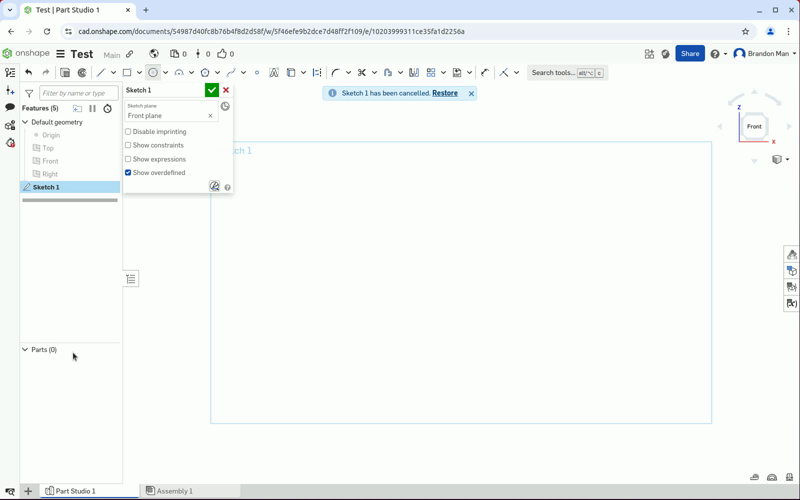
mouse_move(460, 282)
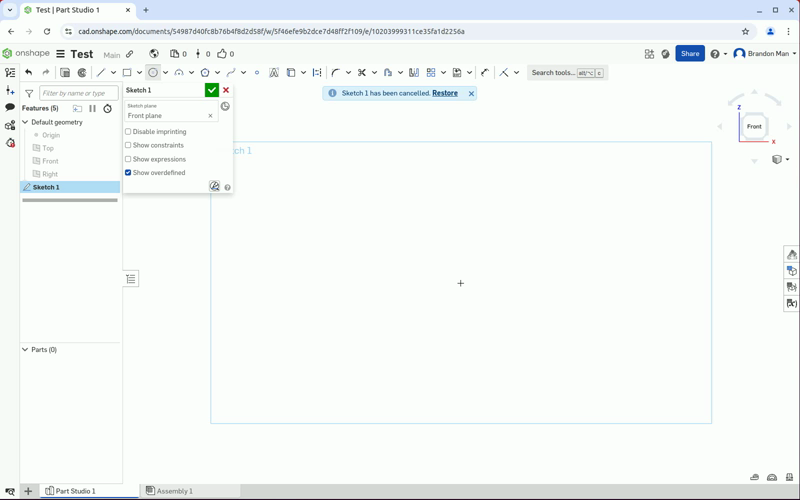
click(460, 282)
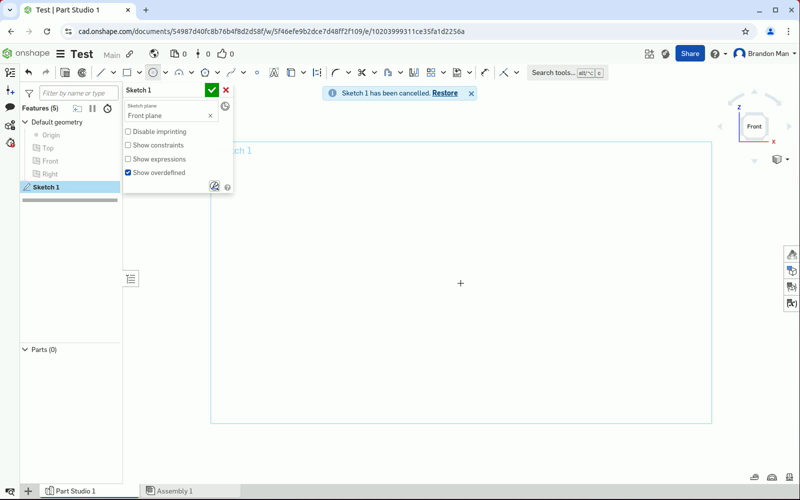
key_up(shift)
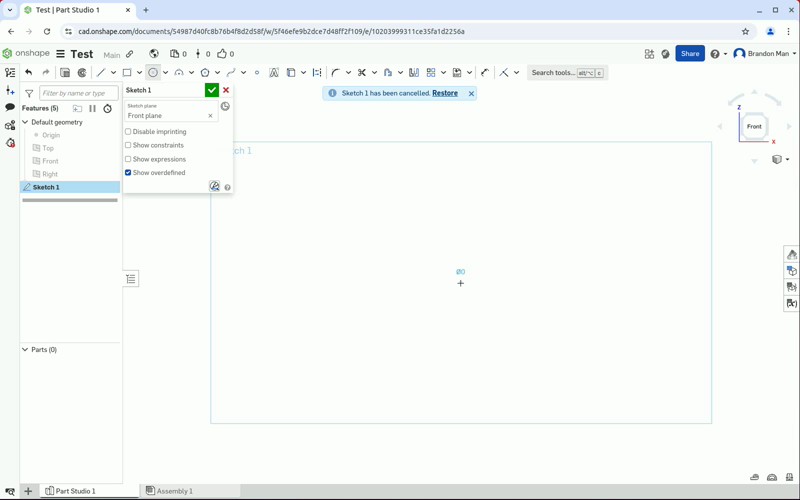
mouse_move(525, 282)
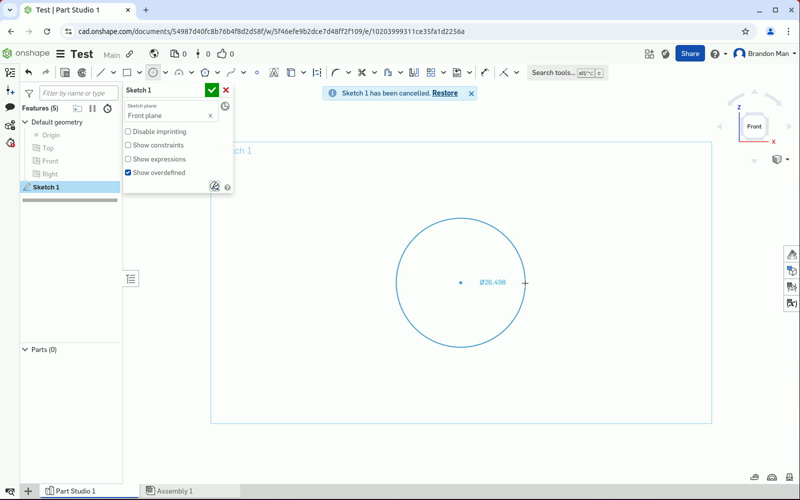
click(525, 282)
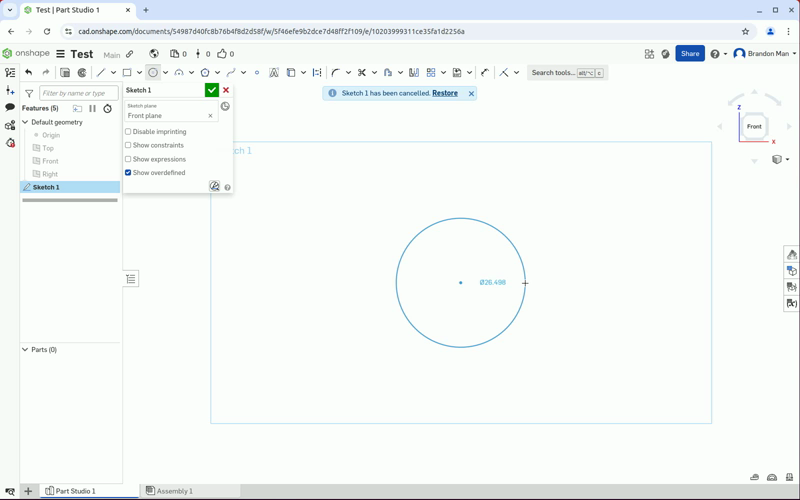
key(esc)
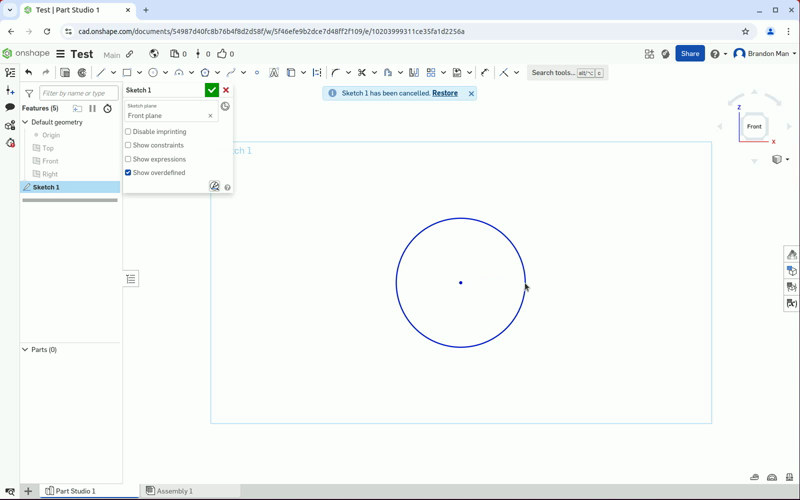
mouse_move(411, 277)
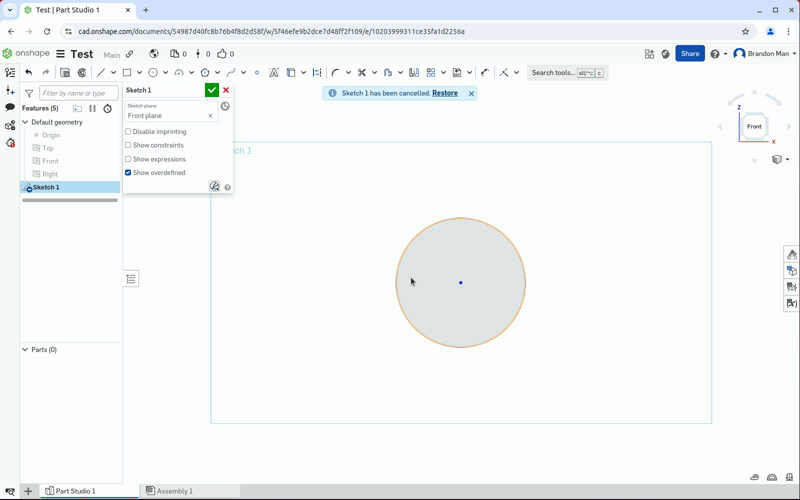
click(411, 277)
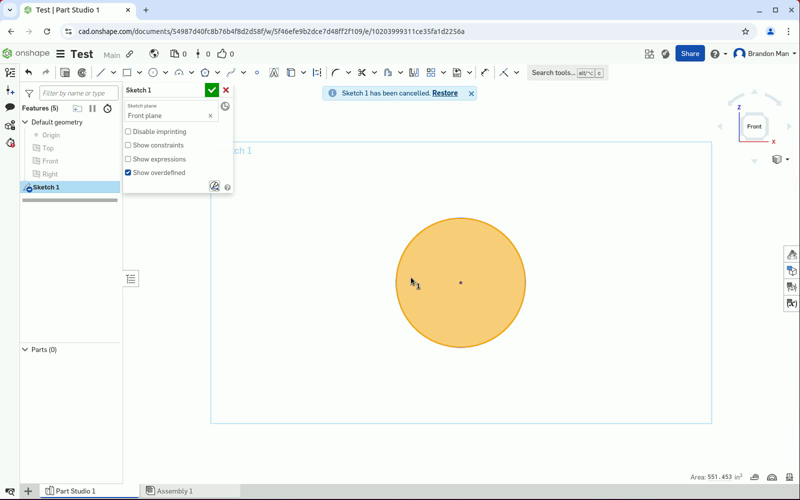
mouse_move(73, 352)
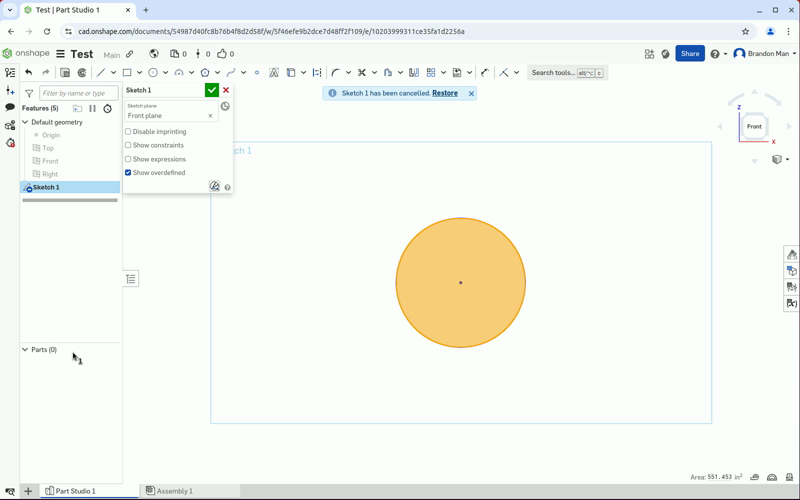
key(shift+y)
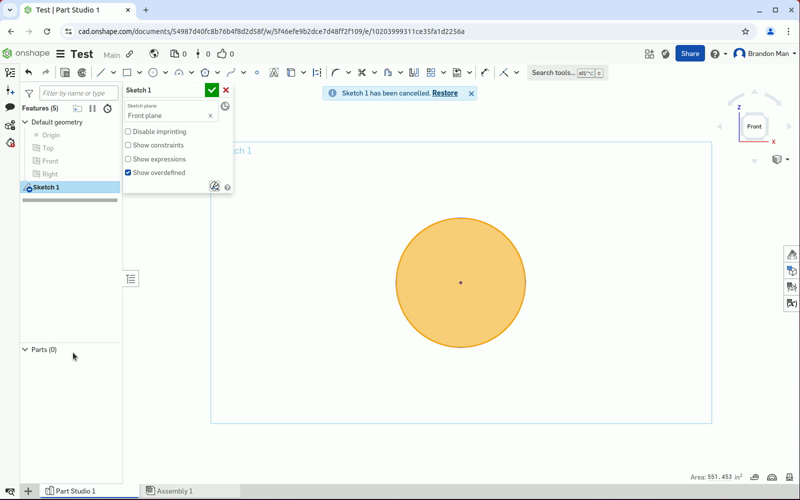
key(shift+e)
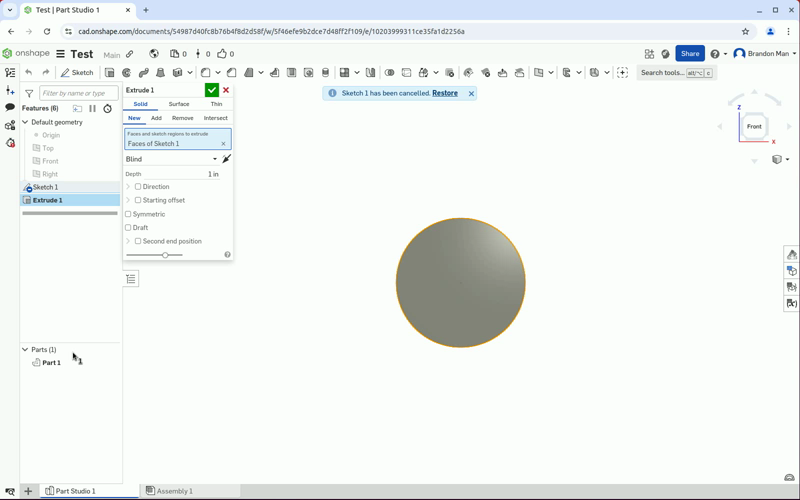
mouse_move(143, 106)
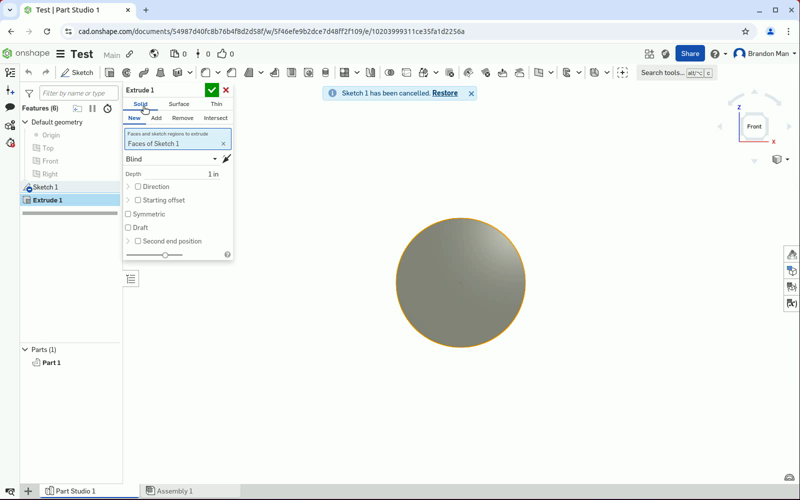
click(143, 106)
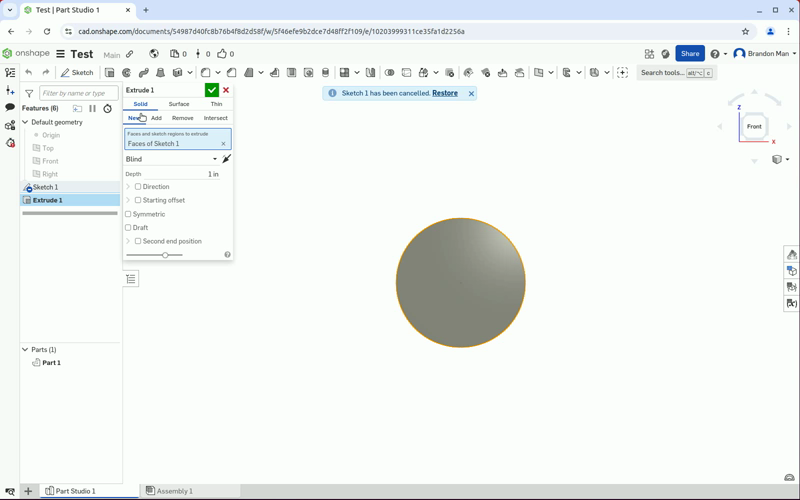
mouse_move(137, 120)
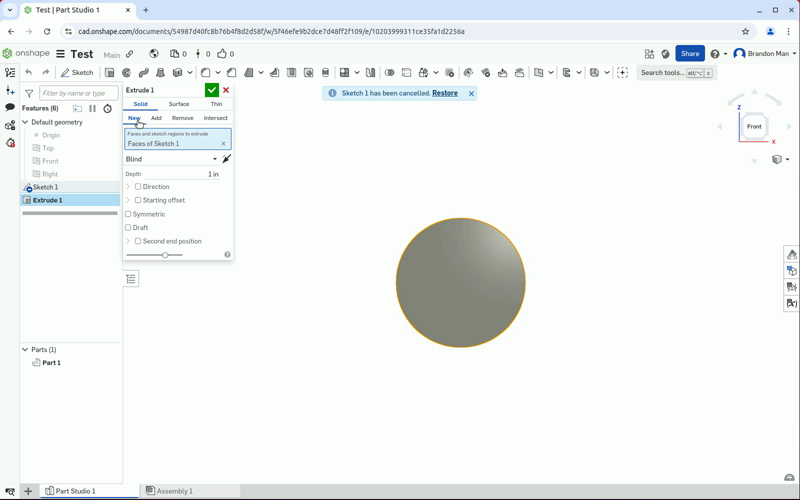
click(137, 120)
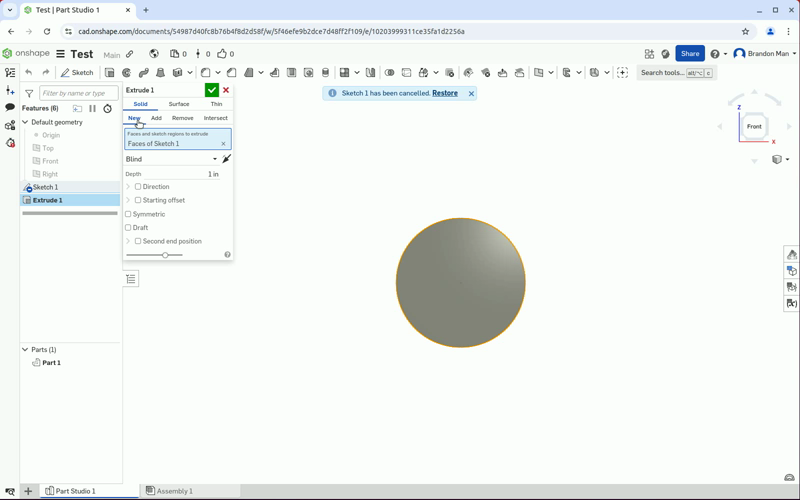
key(tab, 4)
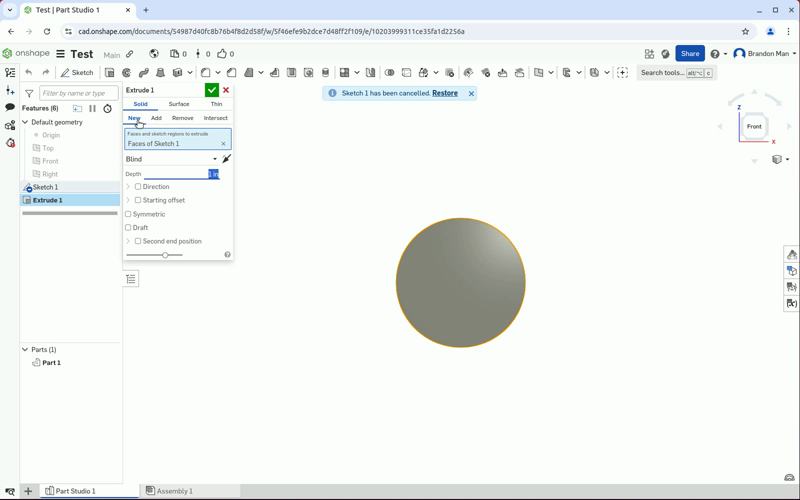
text(13.239)
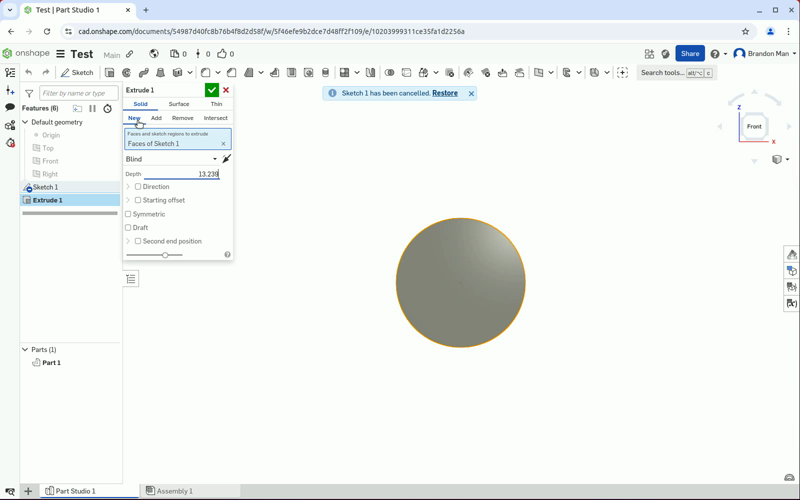
key(enter)
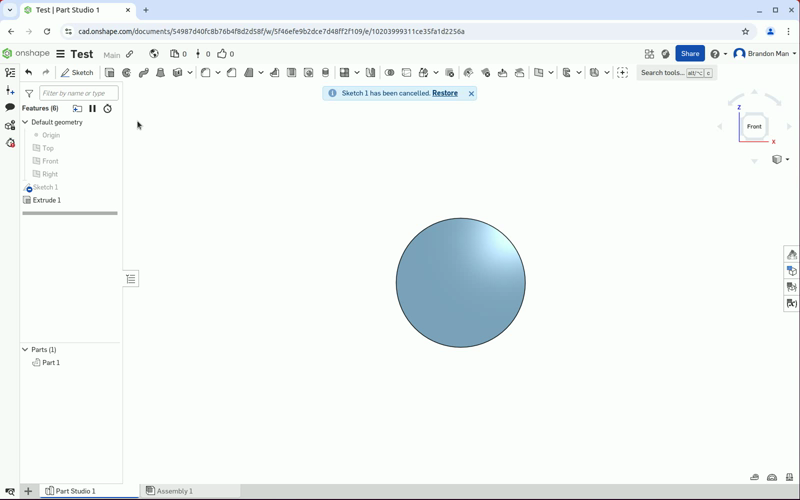
key(shift+h)
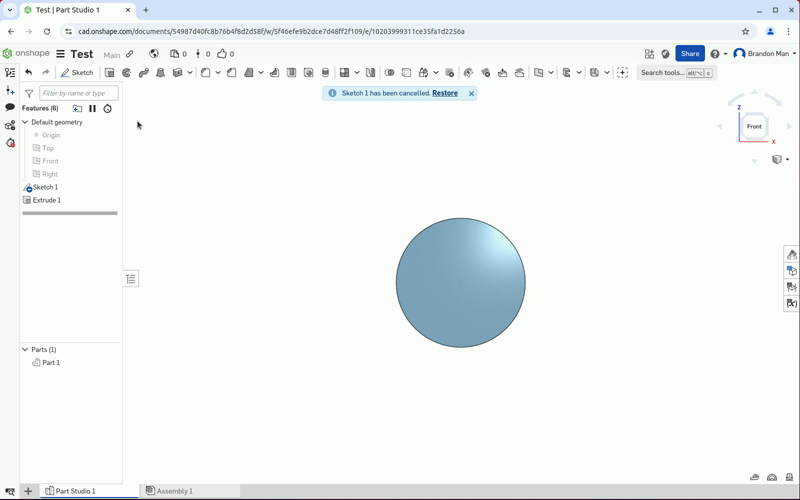
key(shift+h)
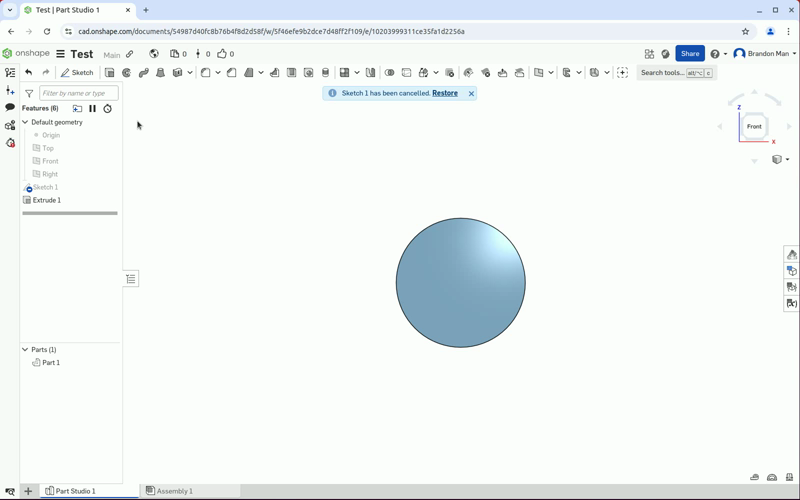
mouse_move(73, 189)
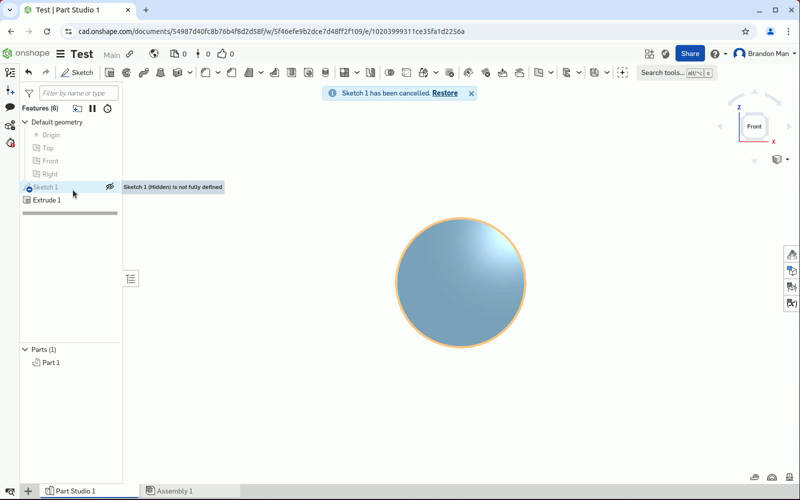
click(73, 189)
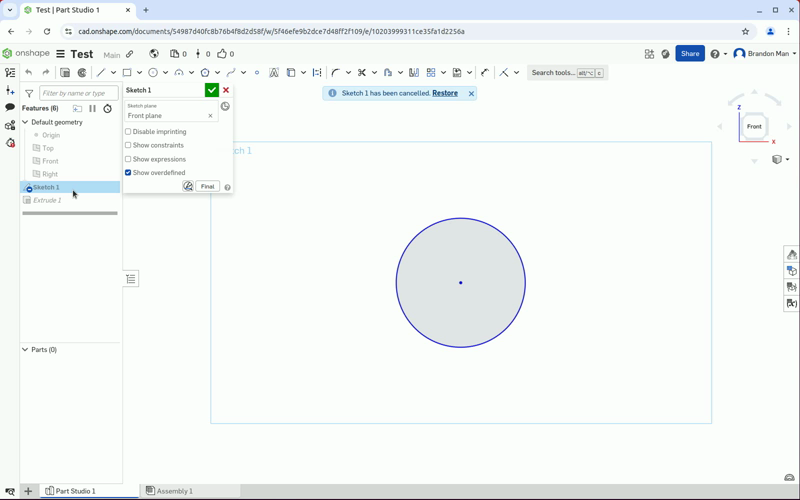
mouse_move(229, 92)
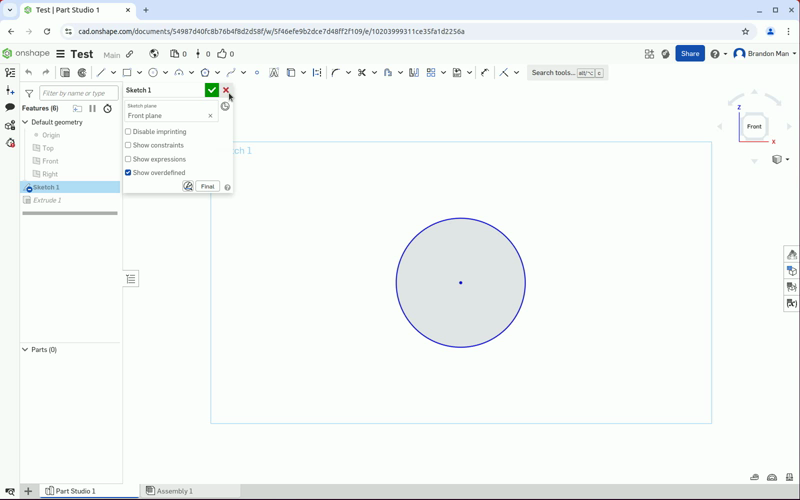
click(229, 92)
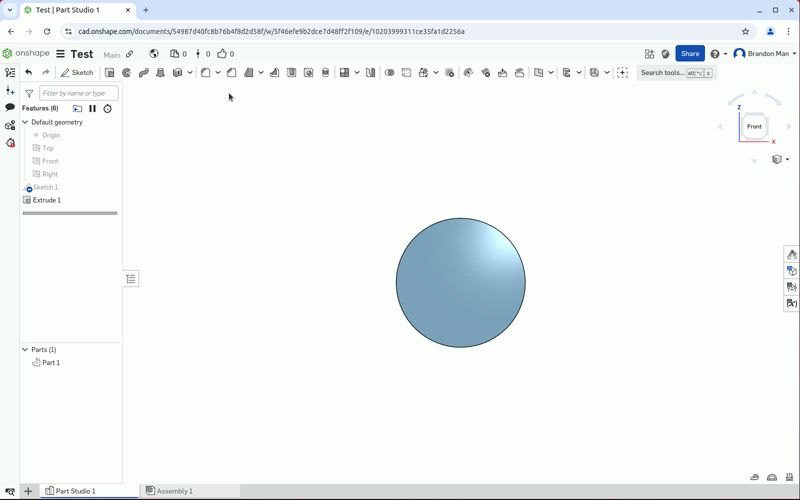
mouse_move(541, 75)
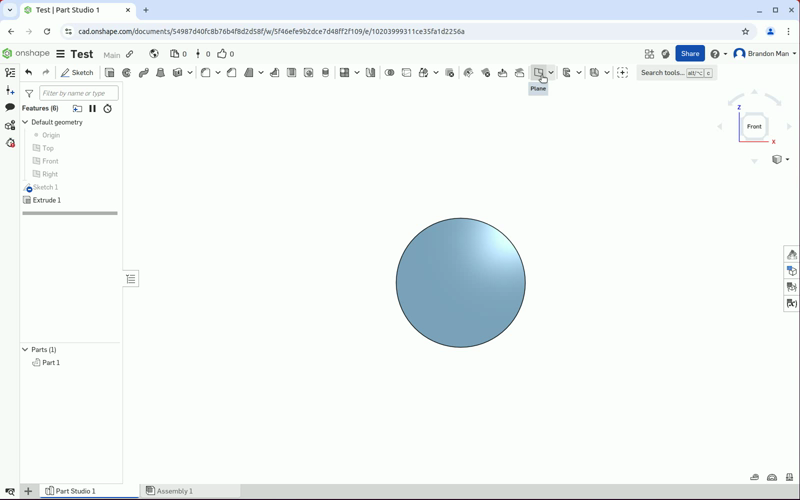
click(541, 75)
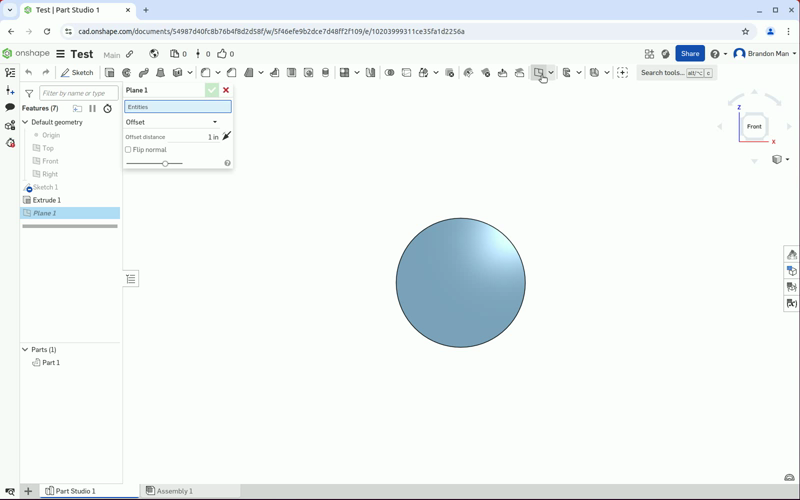
mouse_move(73, 163)
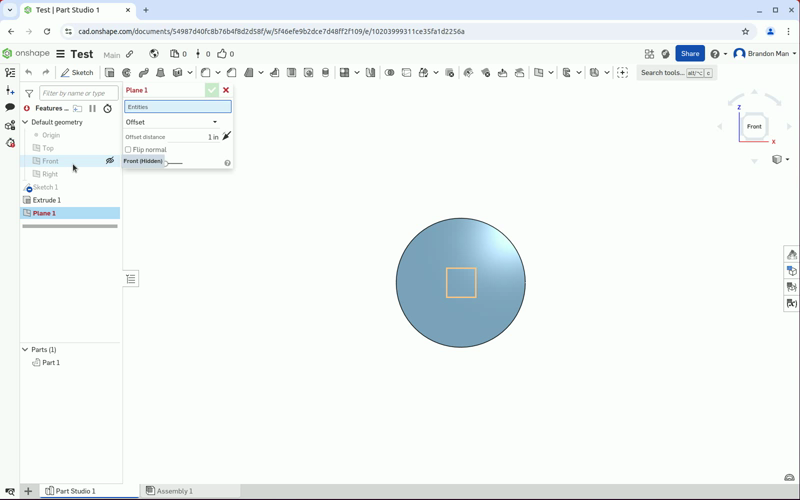
click(73, 163)
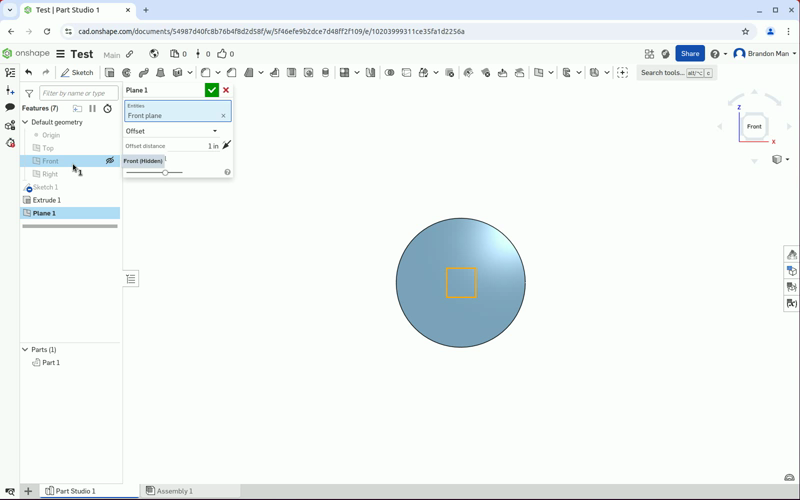
key(tab, 2)
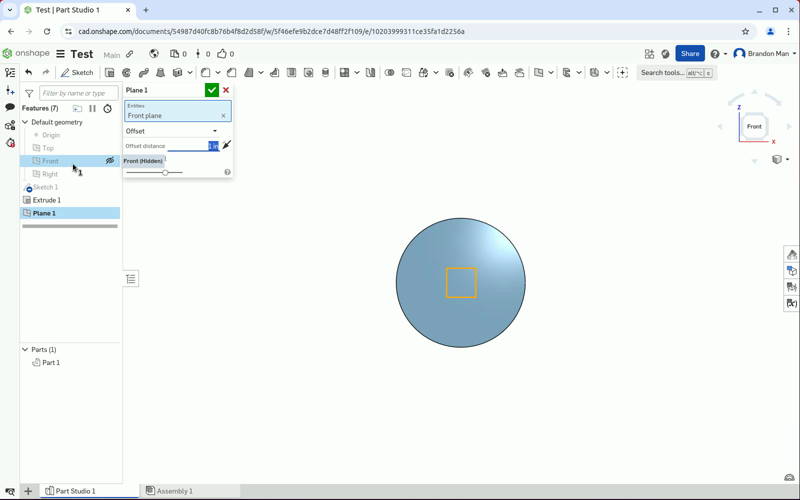
text(13.249)
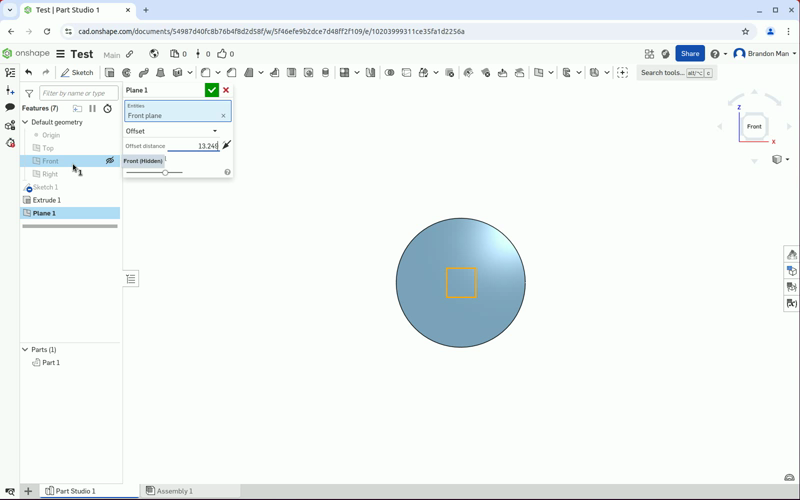
key(enter, 2)
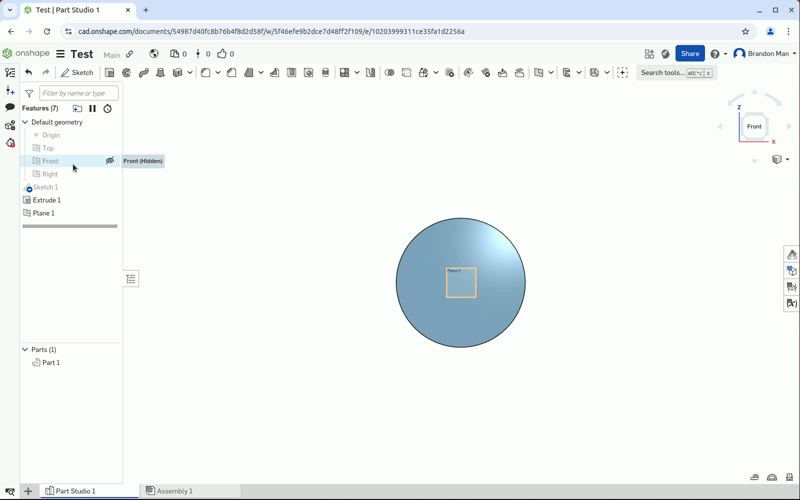
key(shift+s)
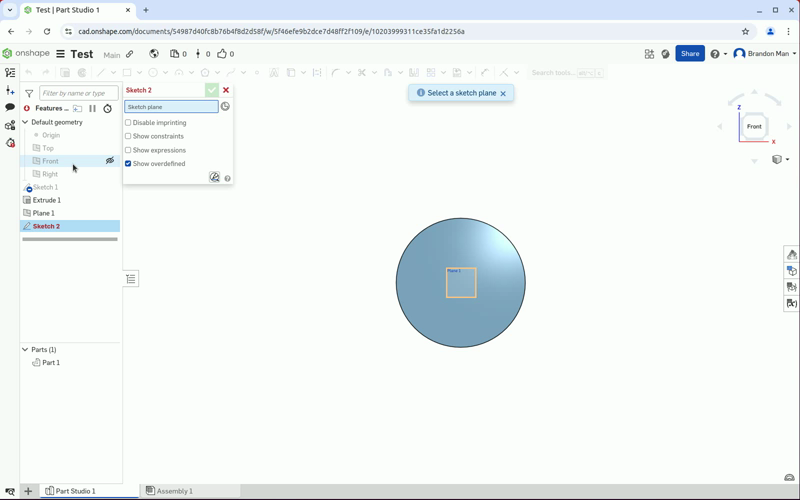
mouse_move(73, 215)
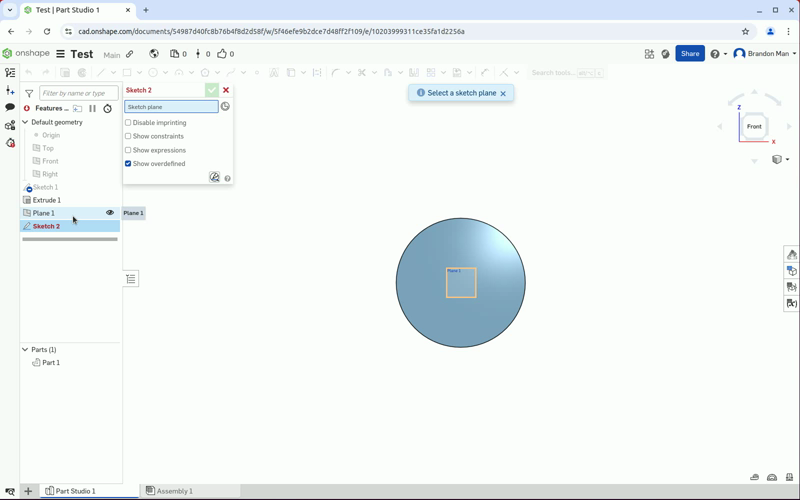
click(73, 215)
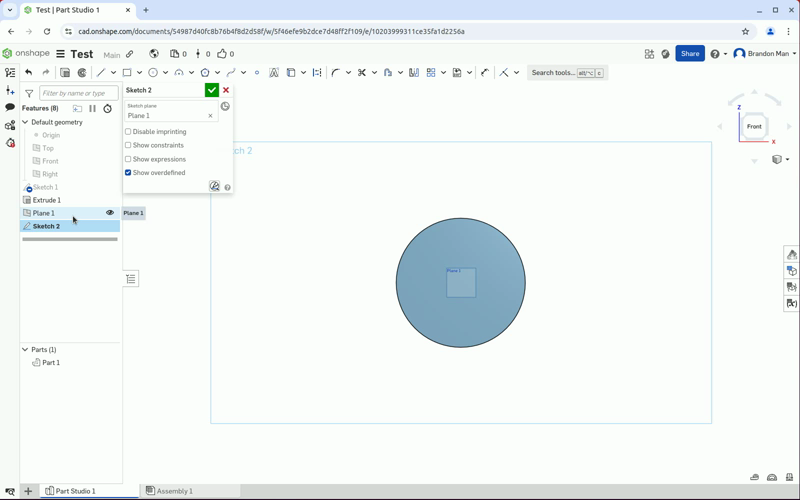
mouse_move(73, 352)
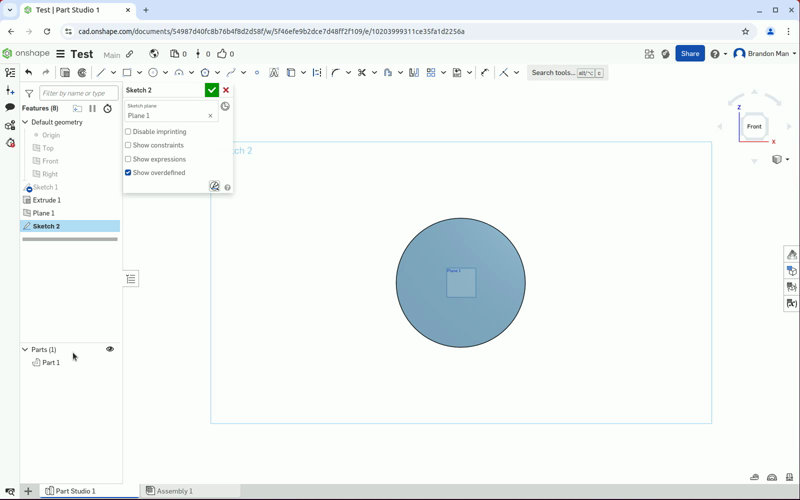
key(y)
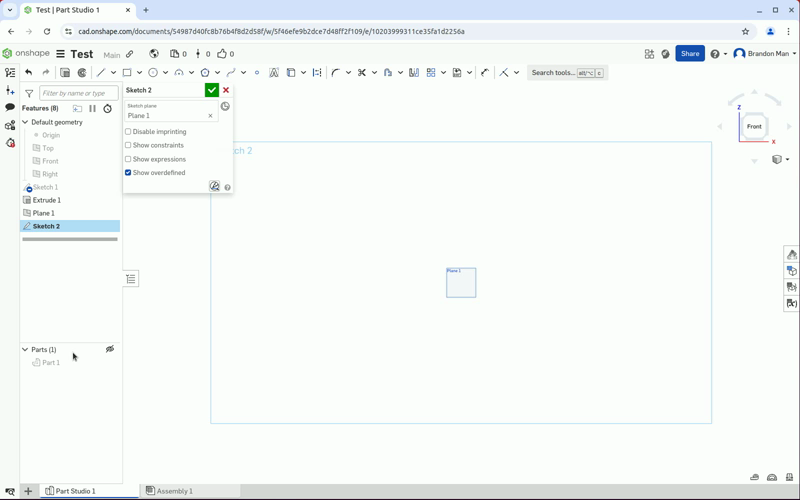
key(c)
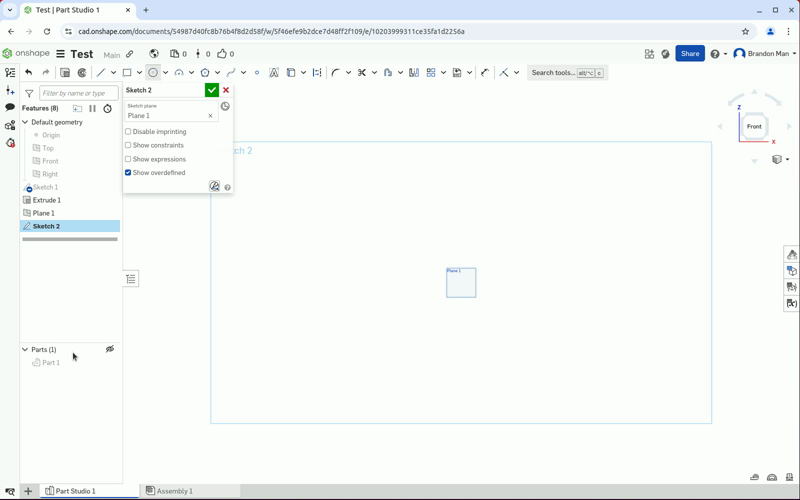
key_down(shift)
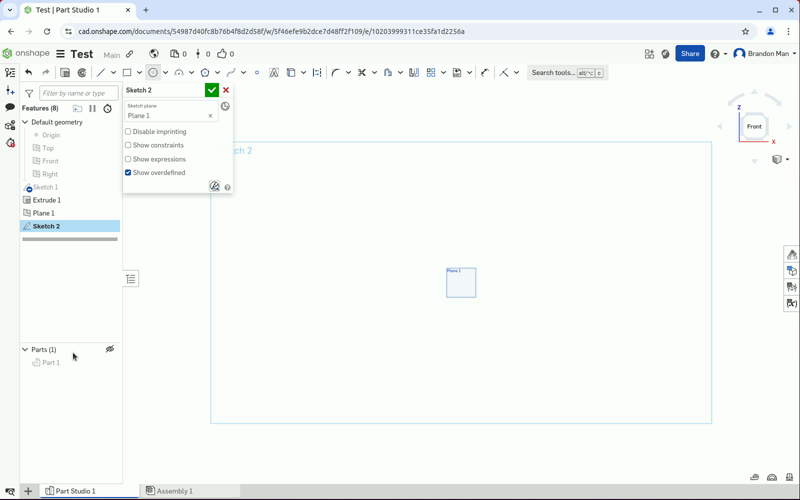
mouse_move(461, 282)
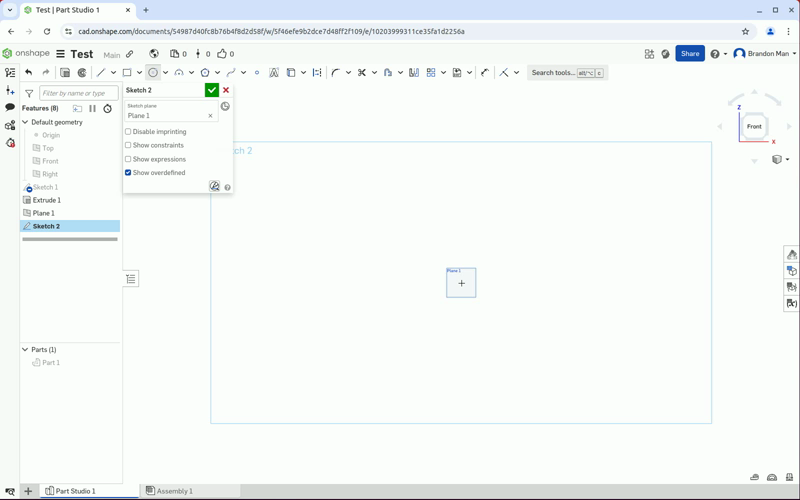
click(461, 282)
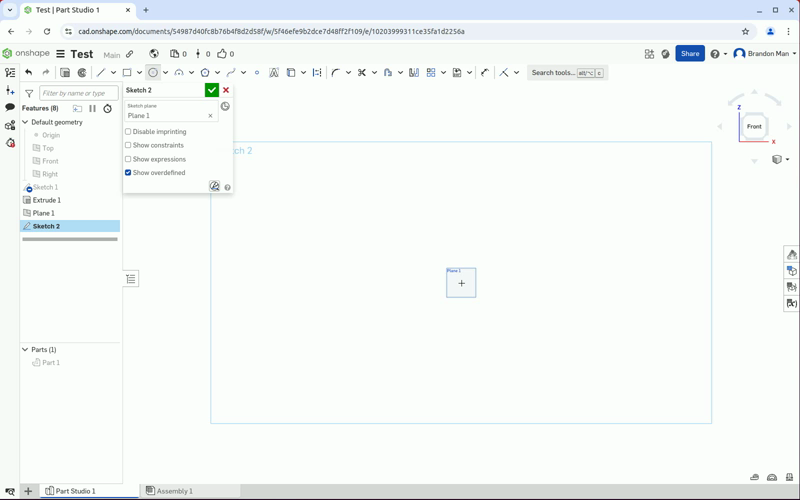
key_up(shift)
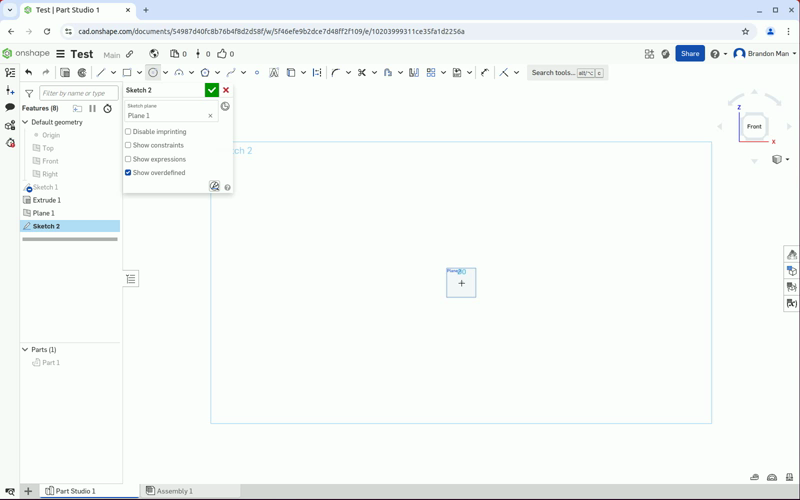
mouse_move(486, 282)
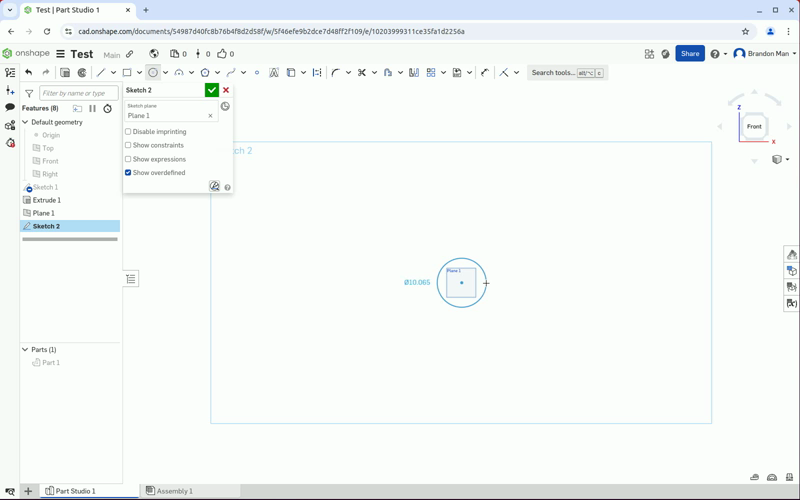
click(486, 282)
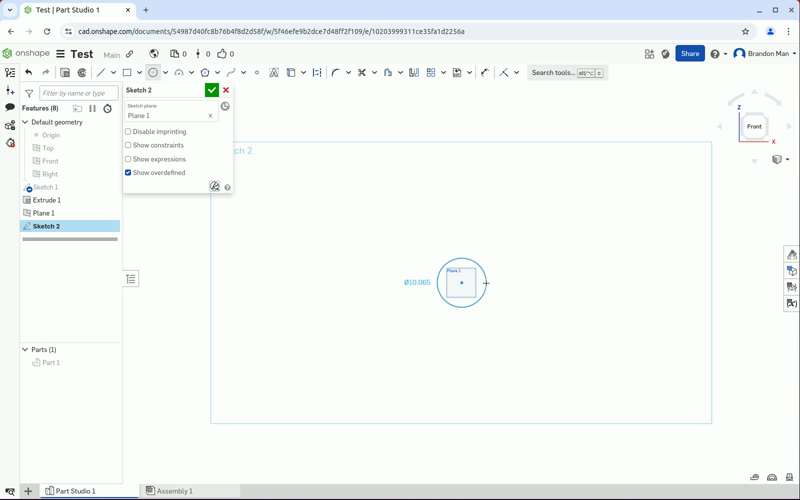
key(esc)
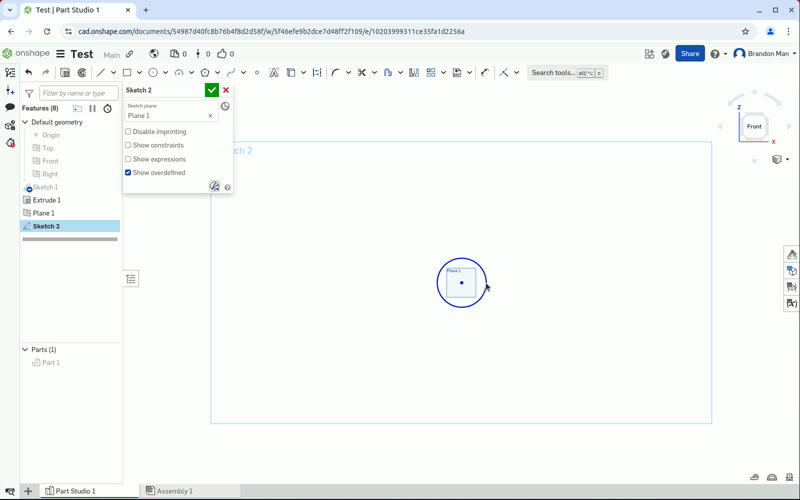
mouse_move(450, 264)
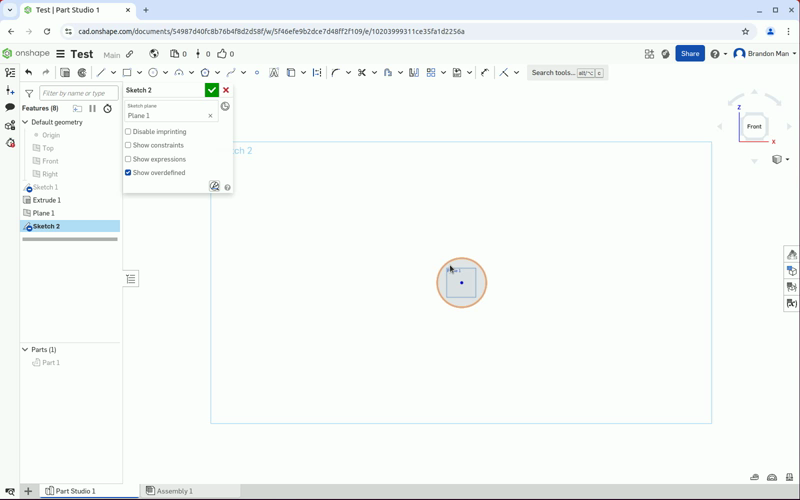
click(450, 264)
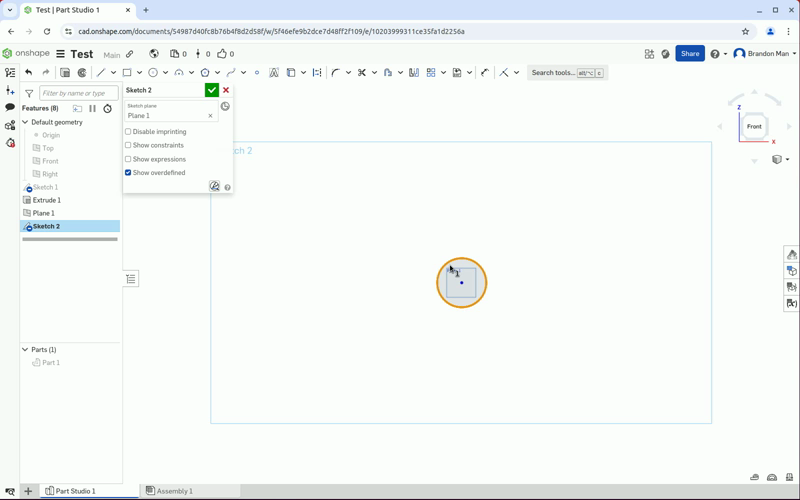
mouse_move(73, 352)
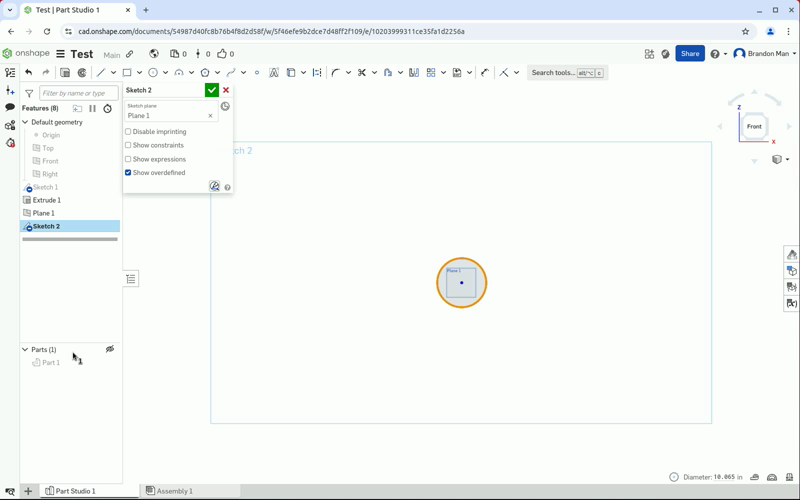
key(shift+y)
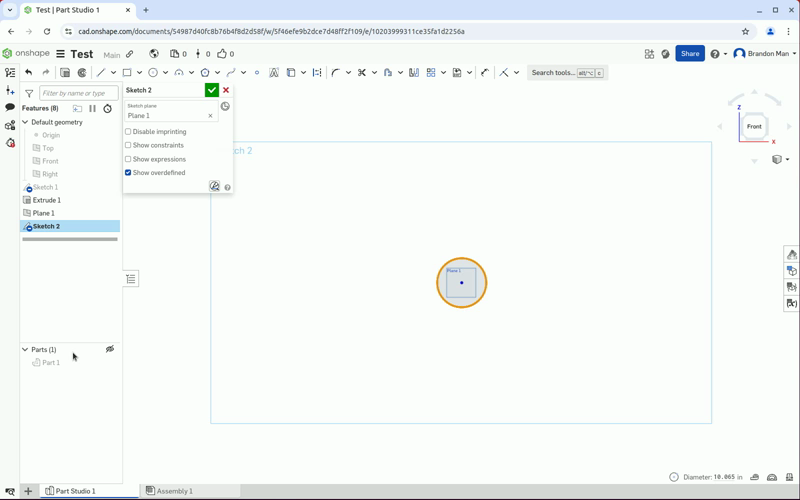
key(shift+e)
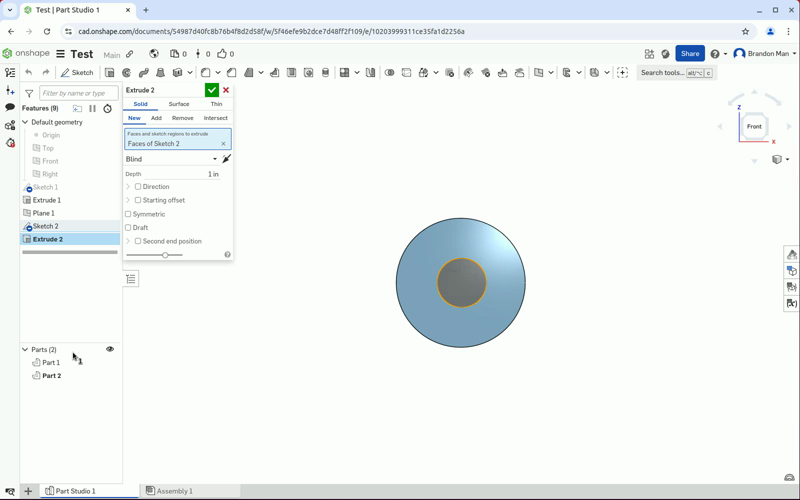
mouse_move(143, 106)
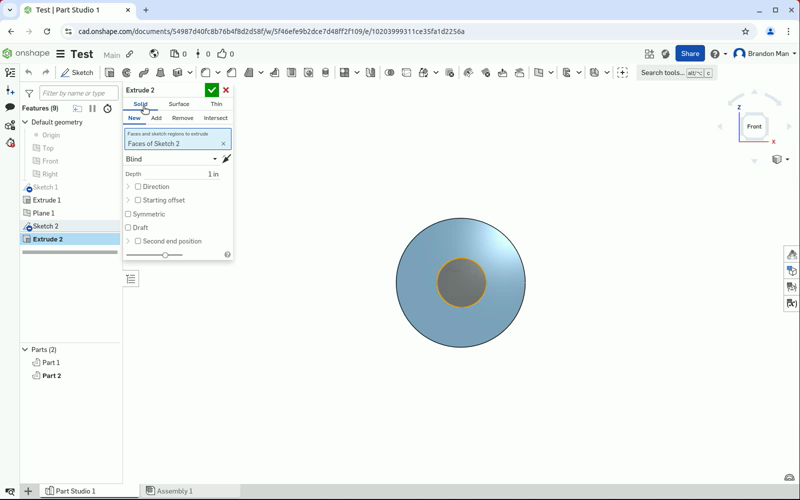
click(143, 106)
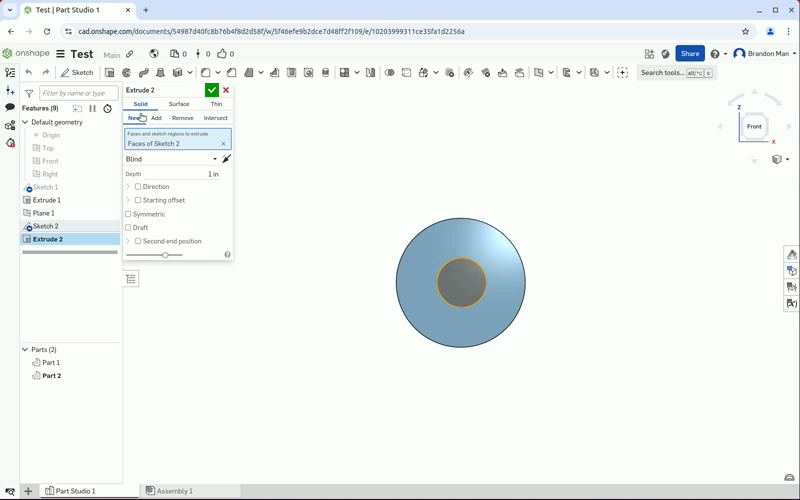
mouse_move(137, 120)
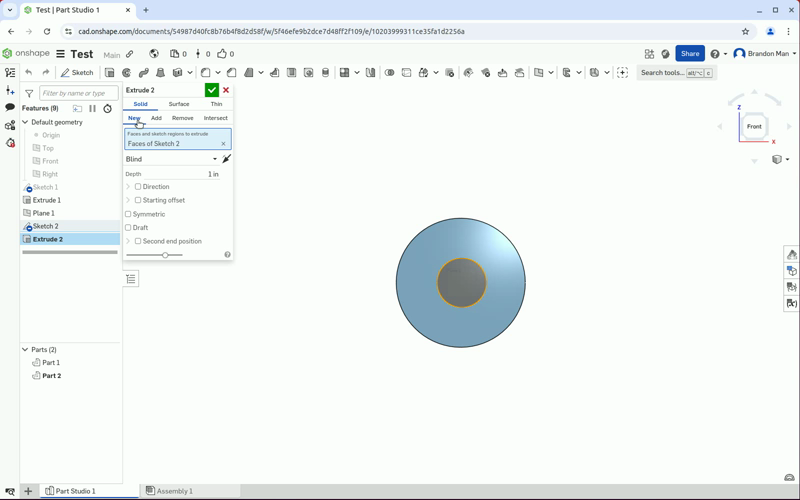
click(137, 120)
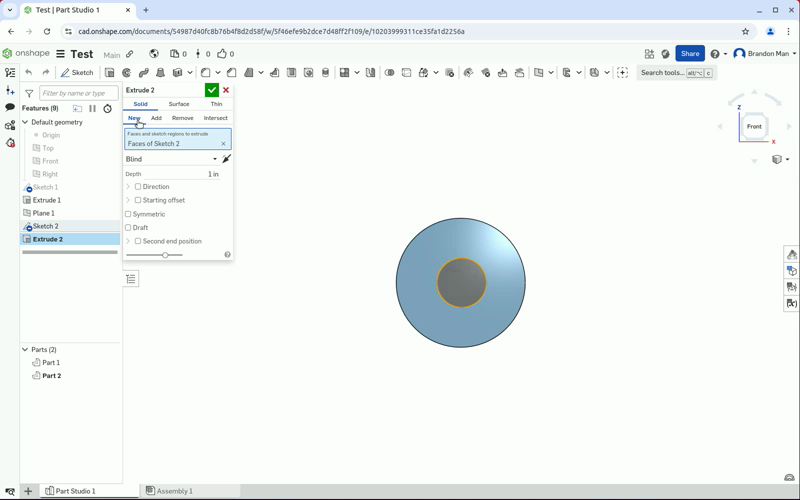
key(tab, 4)
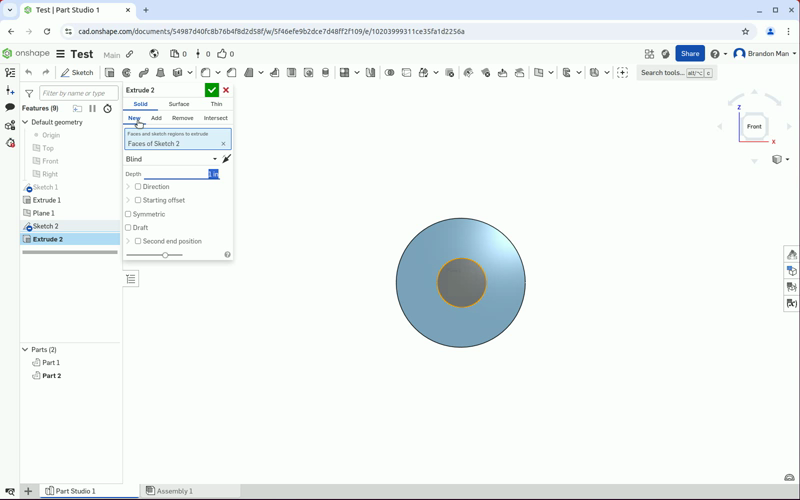
text(9.869)
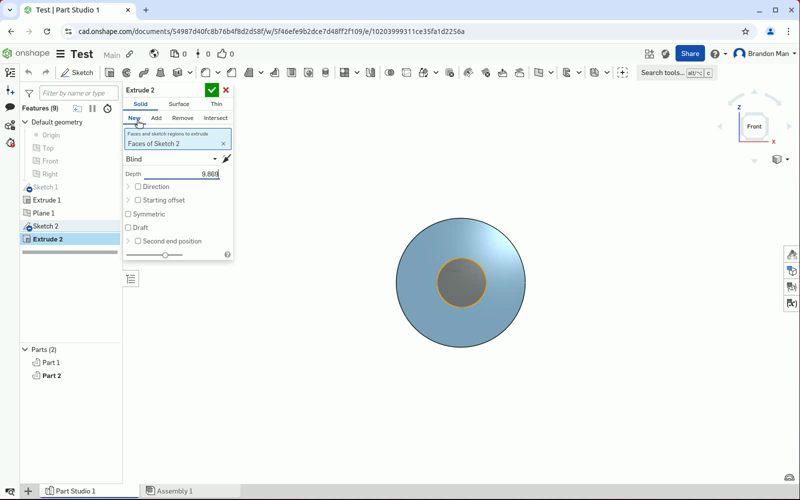
key(enter)
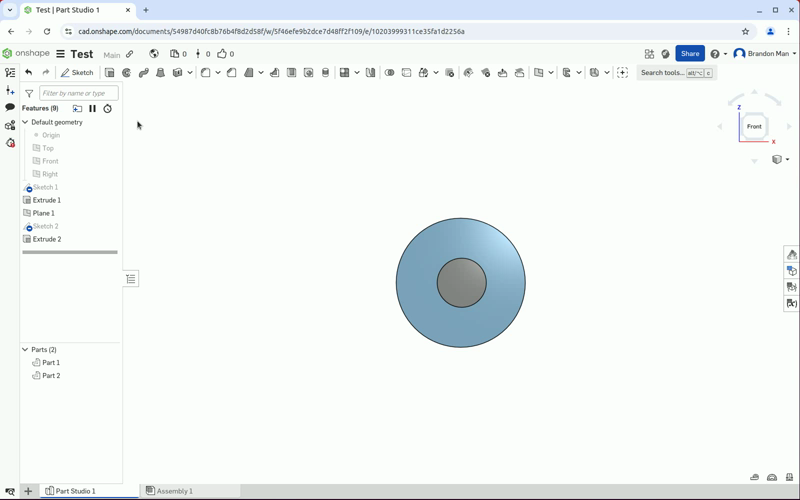
key(shift+h)
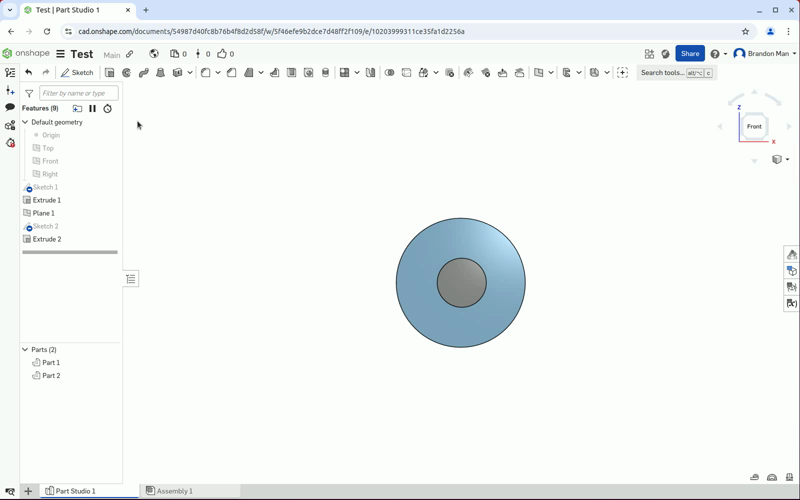
key(shift+h)
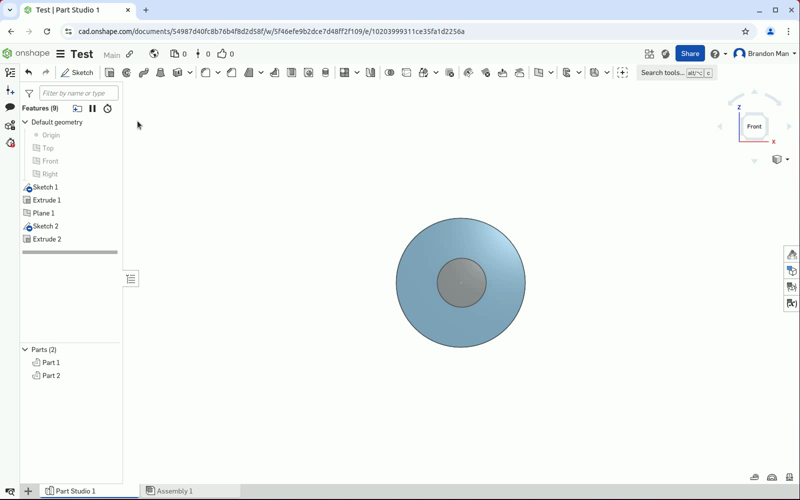
key(shift+7)
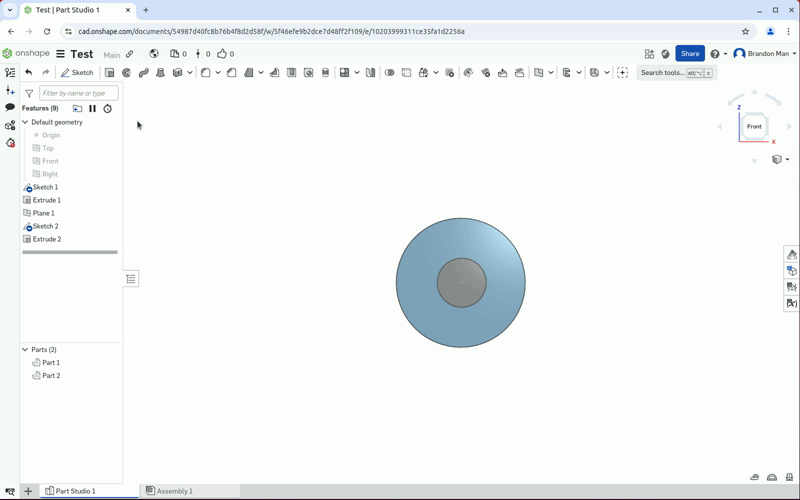
key(left, 2)
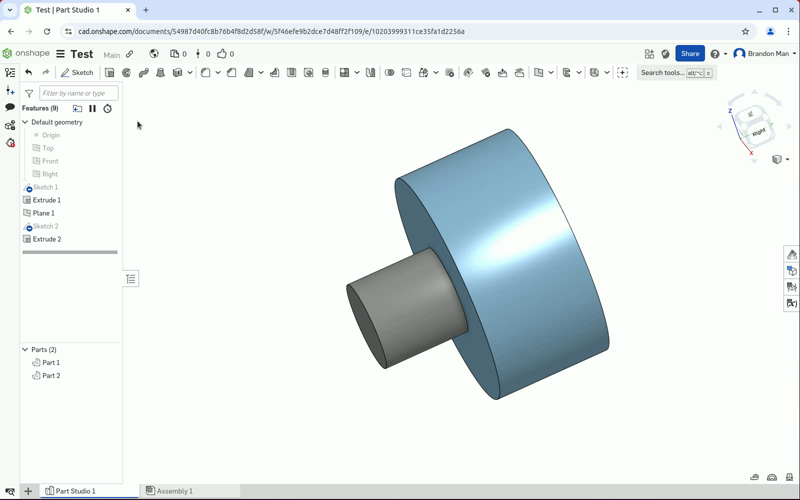
key(down, 2)
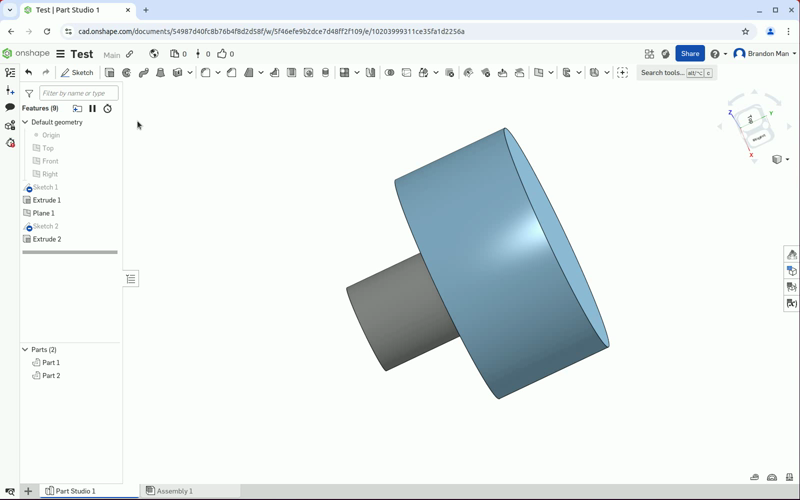
key(up, 2)
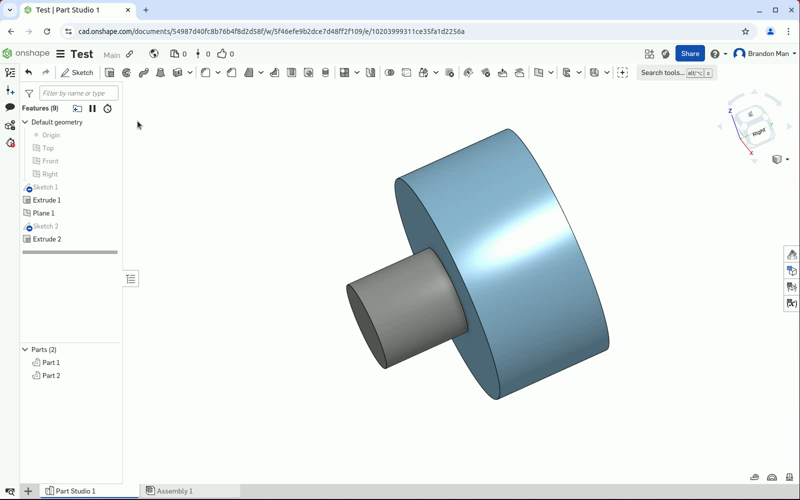
key(right, 2)
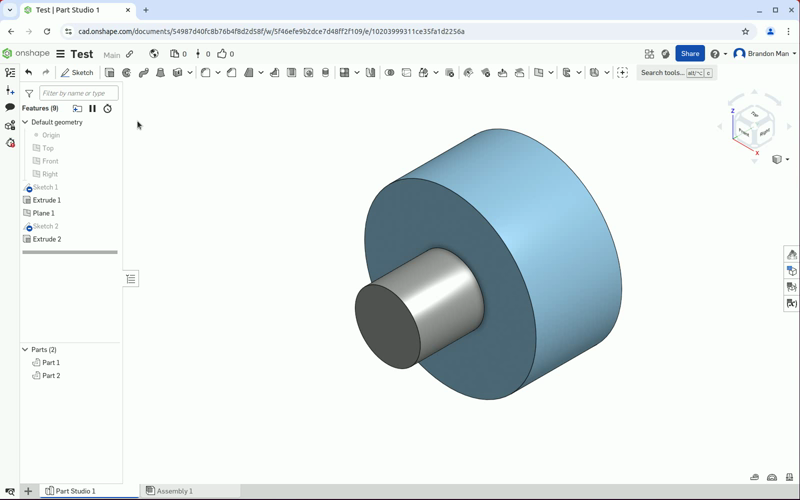
mouse_move(73, 189)
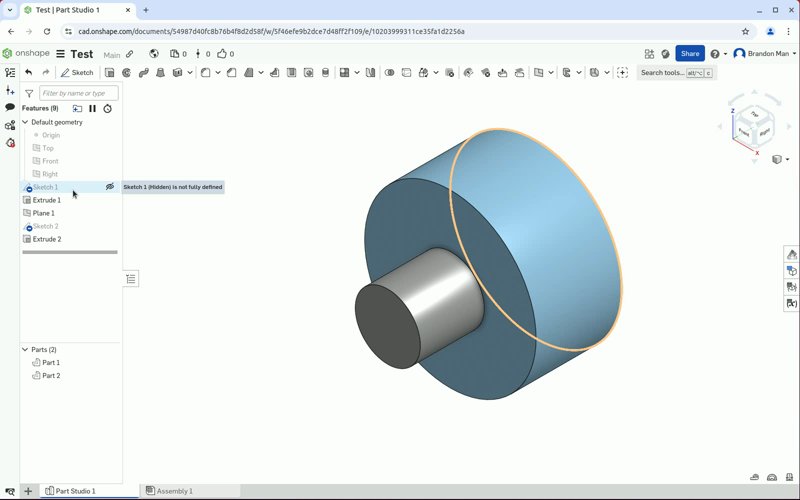
click(73, 189)